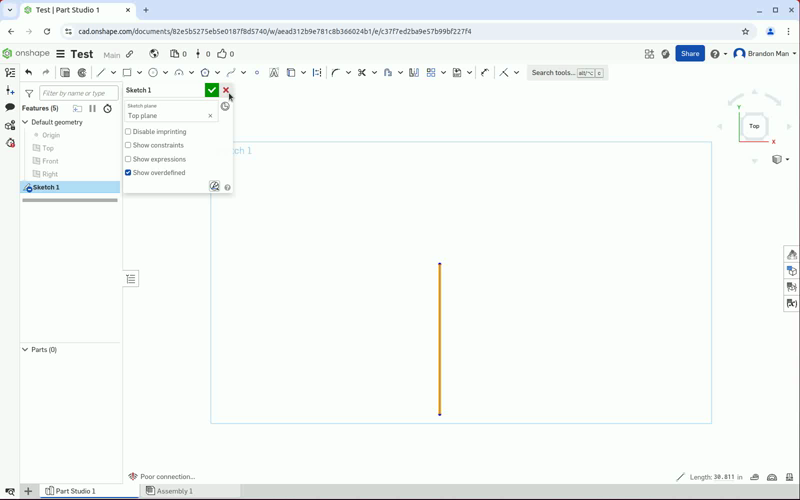
key(shift+h)
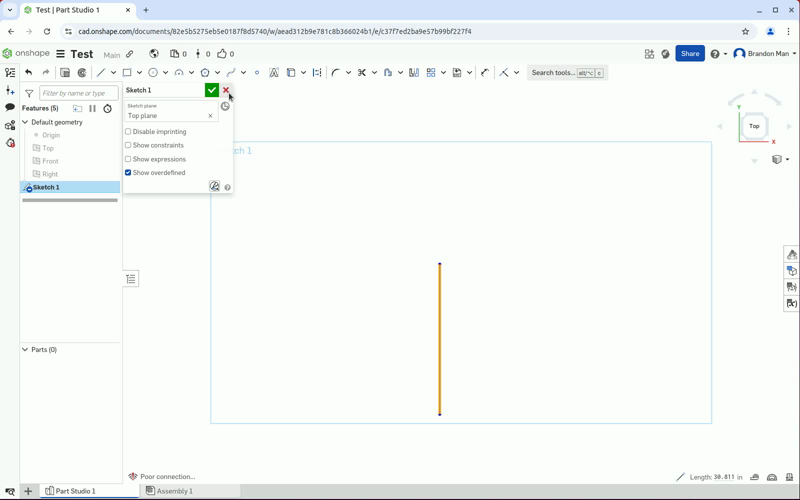
key(shift+s)
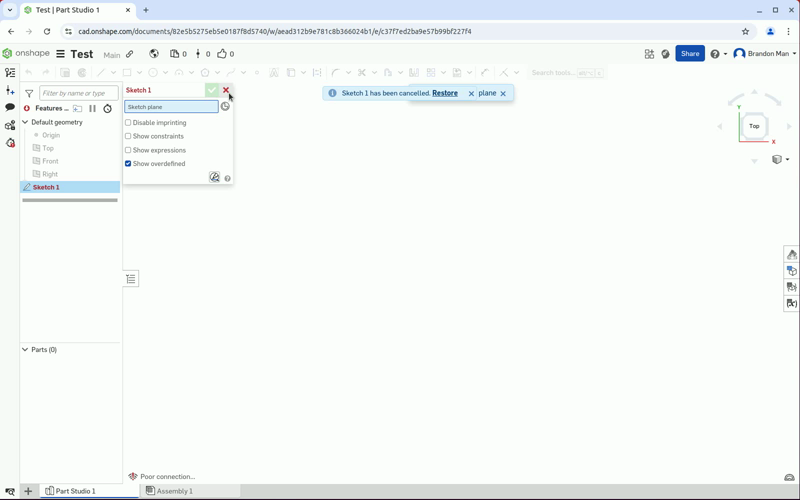
mouse_move(73, 150)
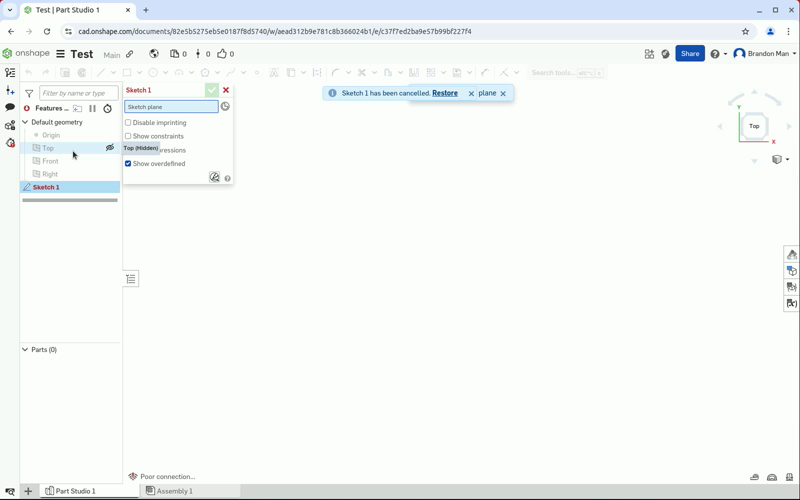
click(73, 150)
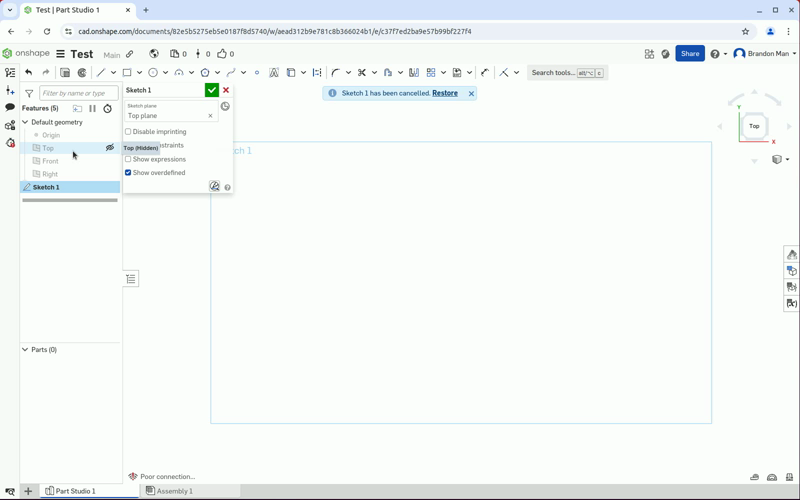
mouse_move(73, 352)
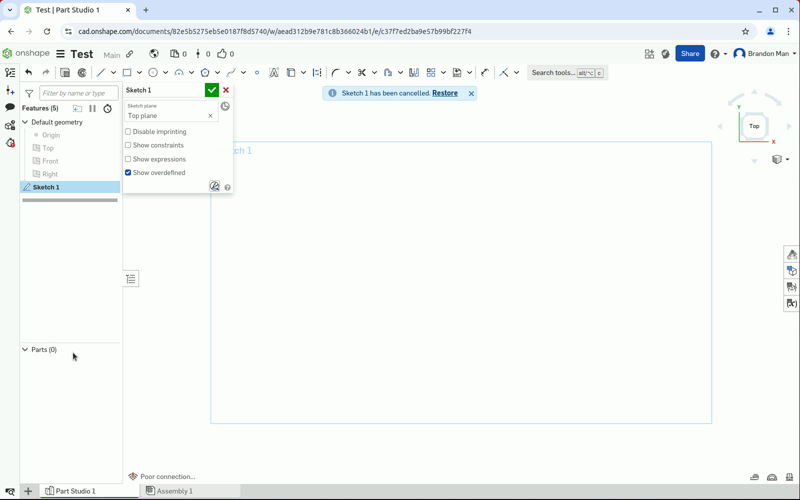
key(y)
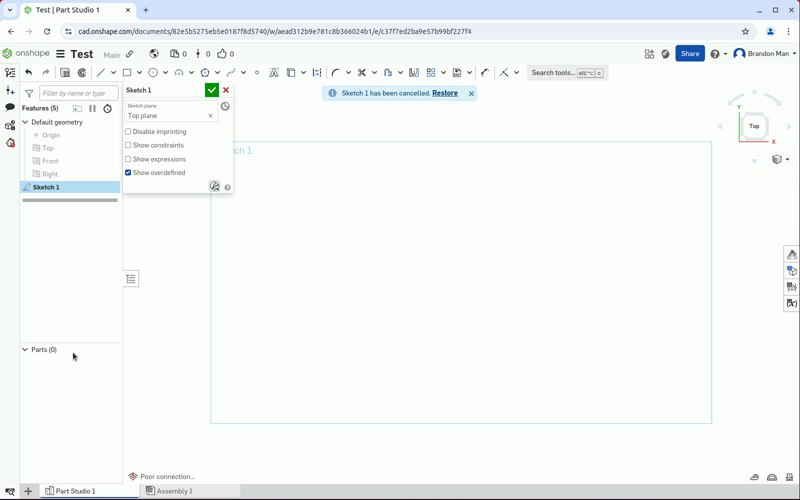
key(c)
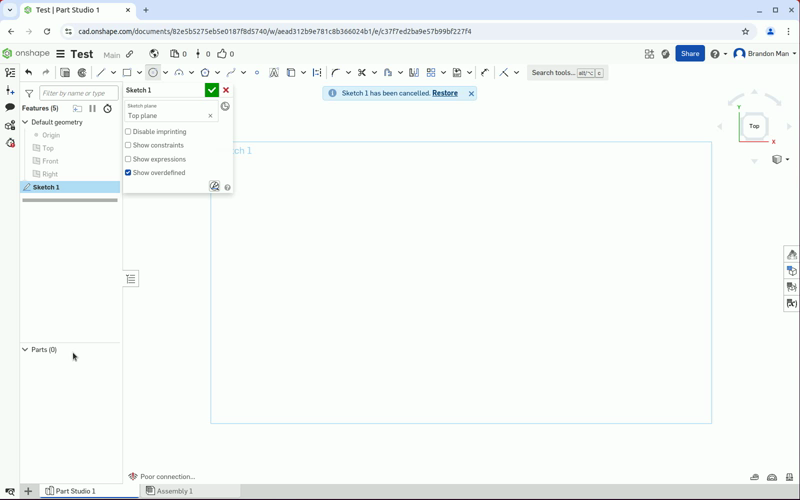
key_down(shift)
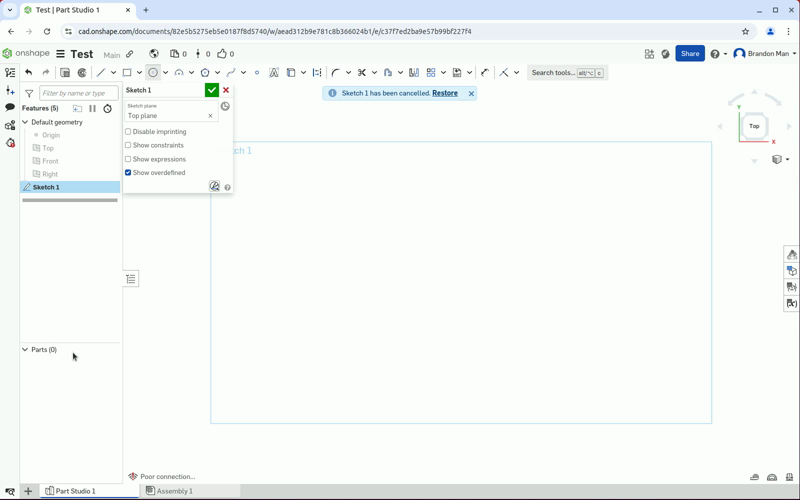
mouse_move(461, 282)
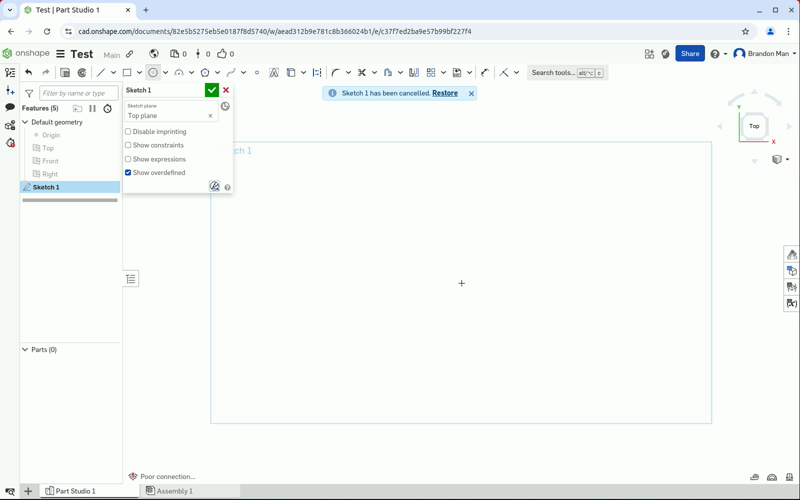
click(461, 282)
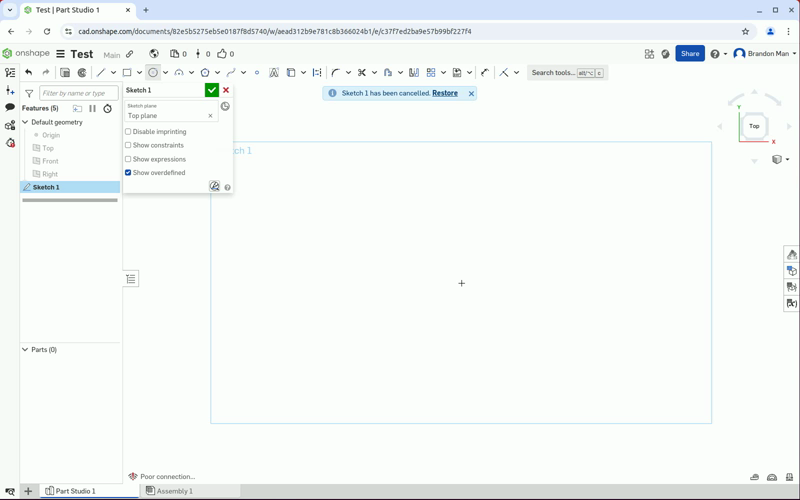
key_up(shift)
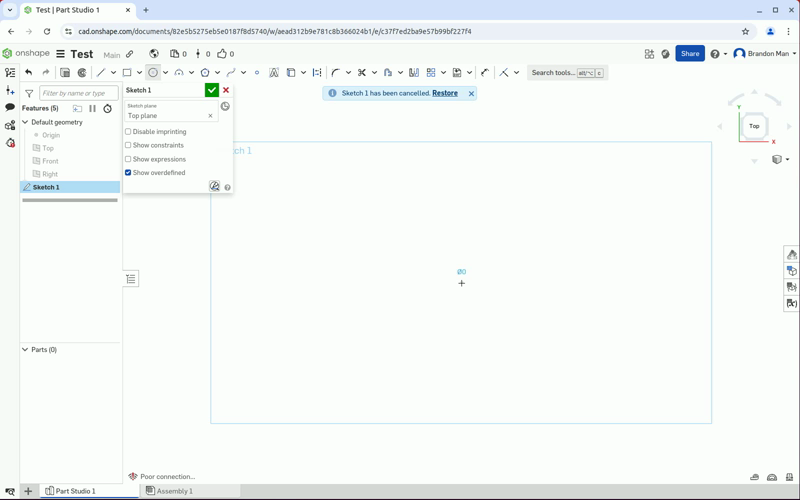
mouse_move(507, 282)
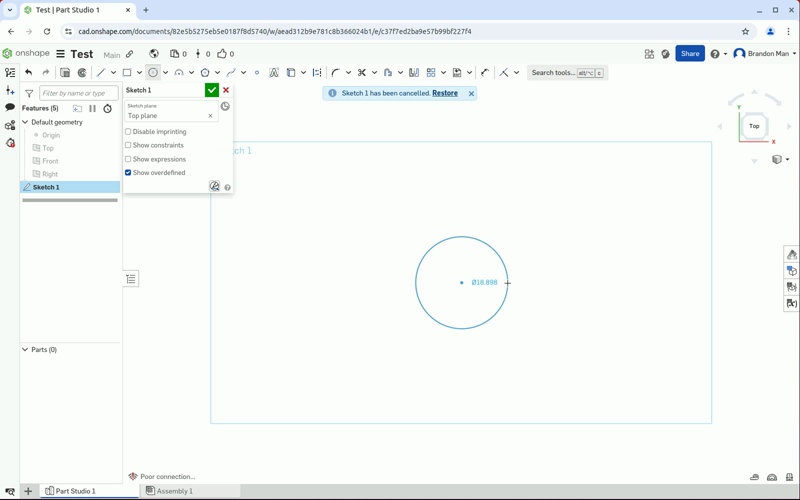
click(507, 282)
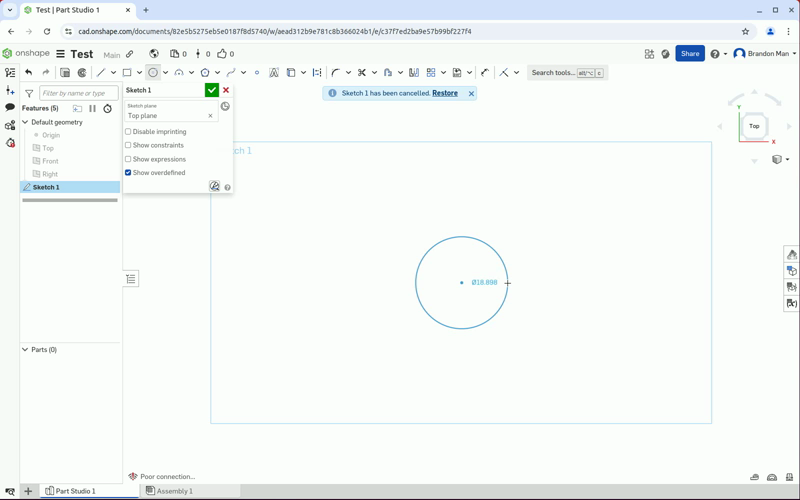
key(esc)
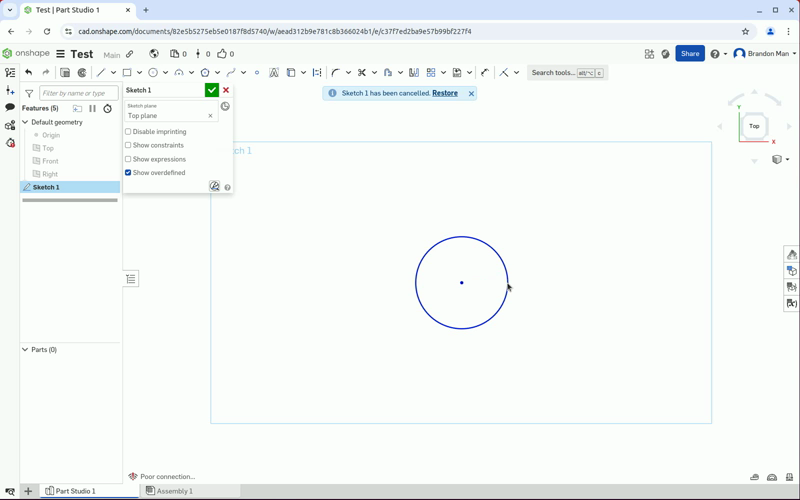
mouse_move(437, 303)
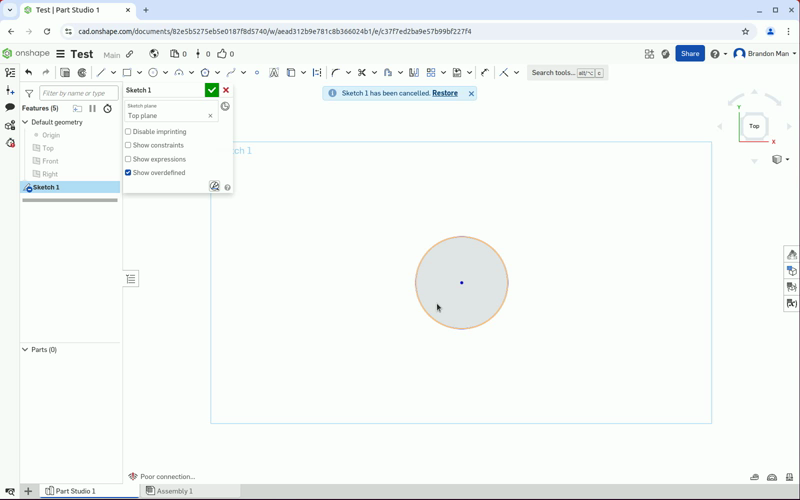
click(437, 303)
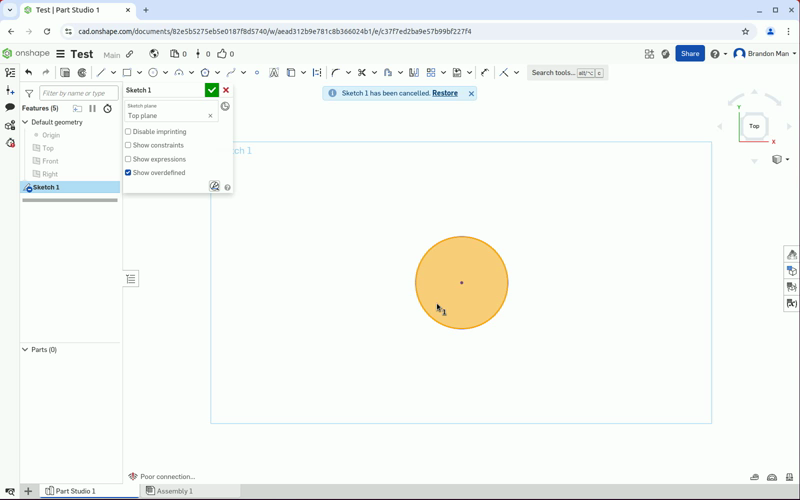
mouse_move(73, 352)
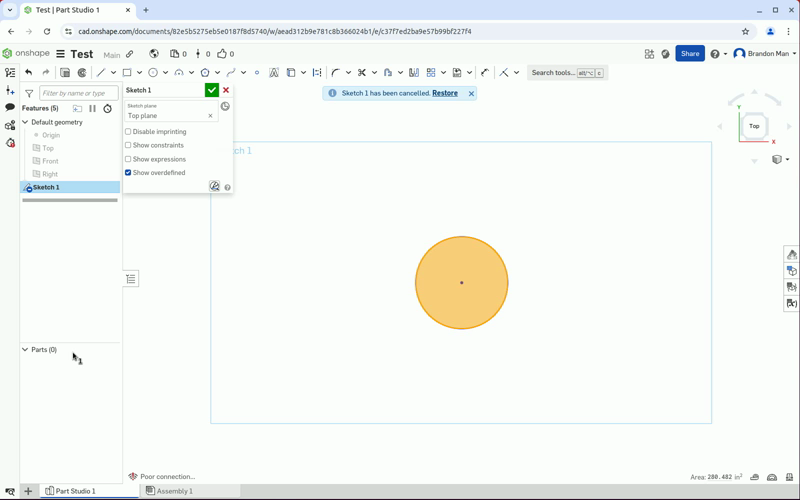
key(shift+y)
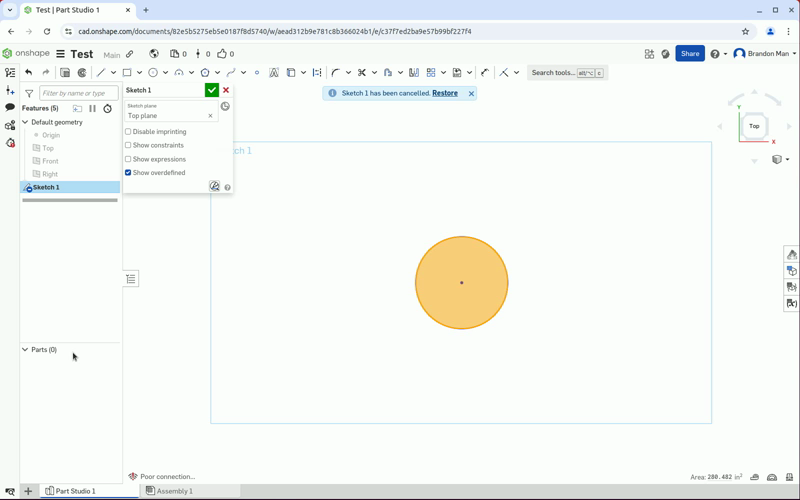
key(shift+e)
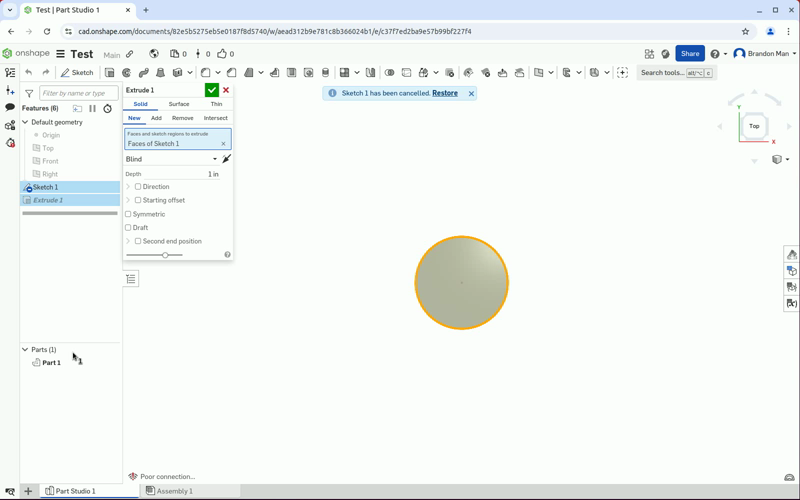
mouse_move(143, 106)
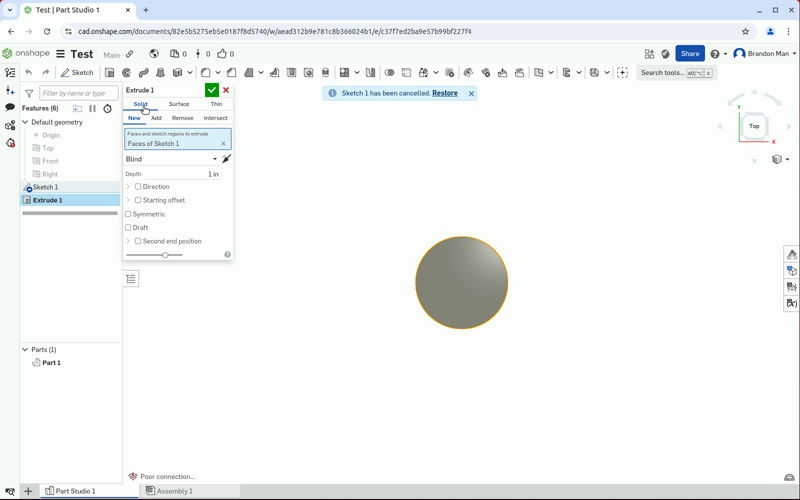
click(143, 106)
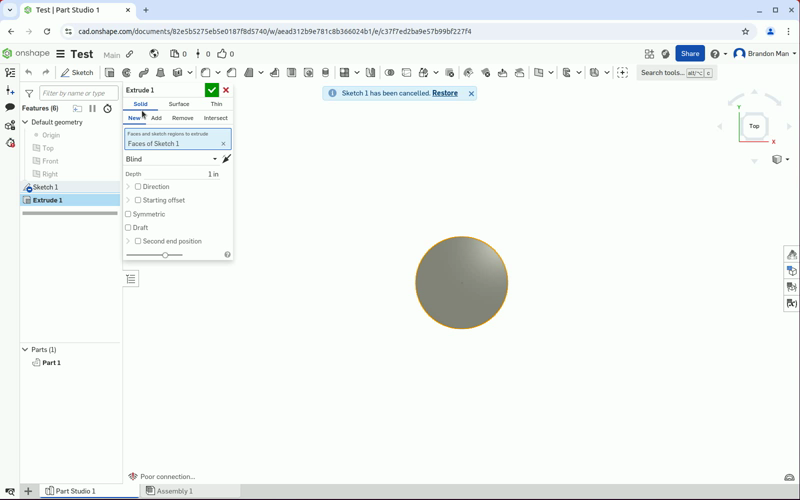
mouse_move(137, 120)
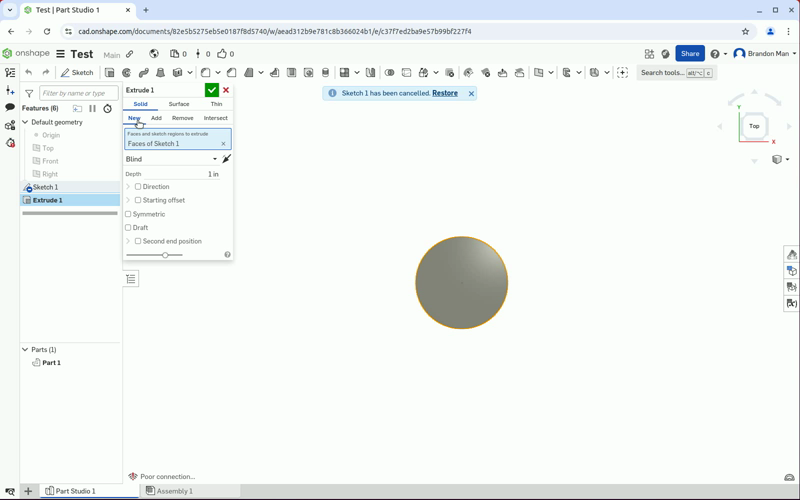
click(137, 120)
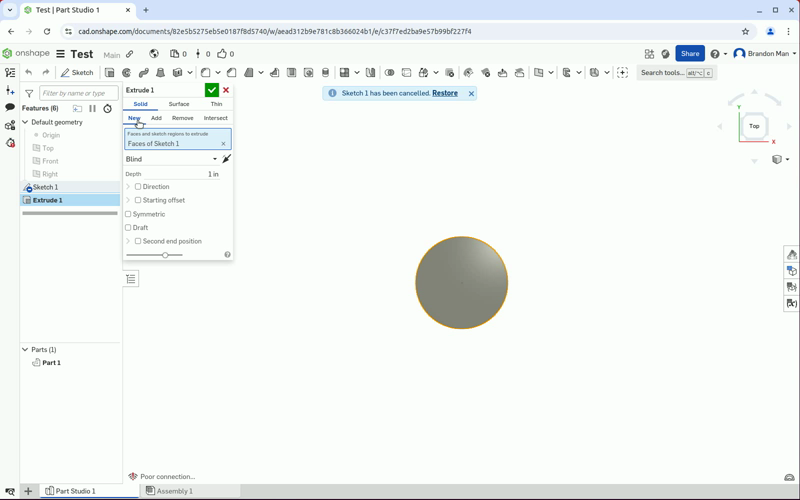
key(tab, 4)
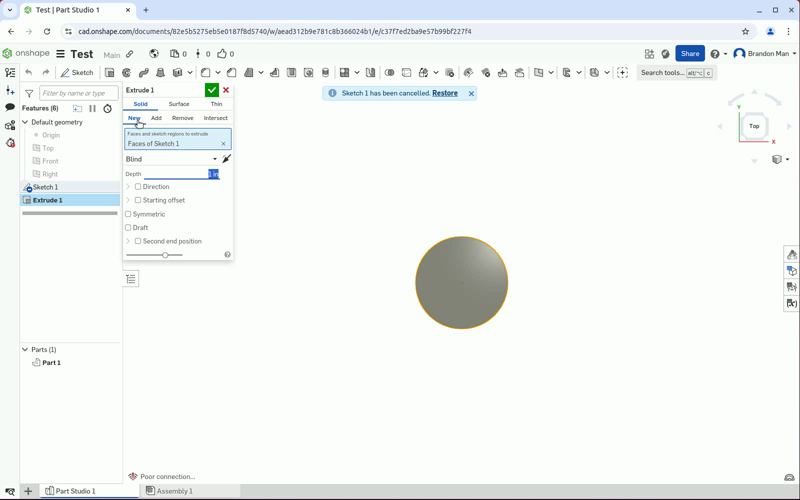
text(23.108)
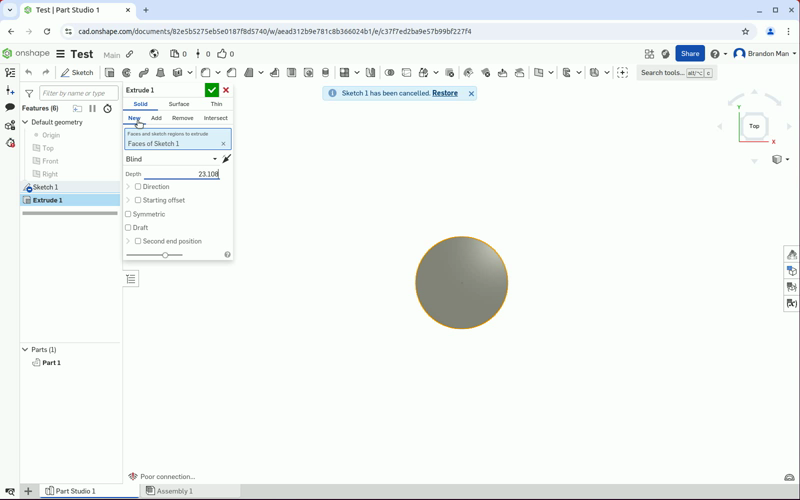
key(enter)
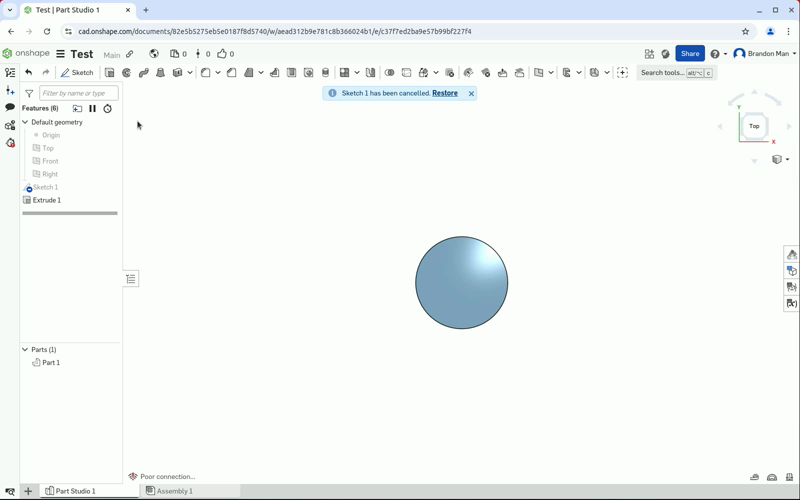
key(shift+h)
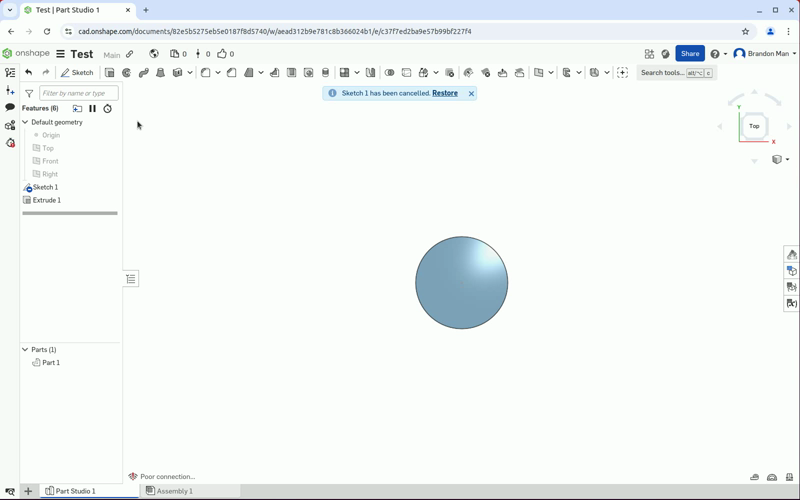
key(shift+h)
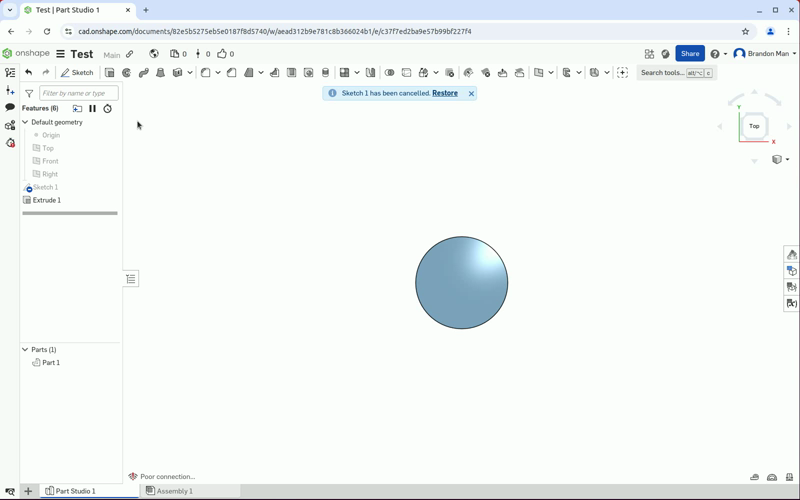
mouse_move(73, 189)
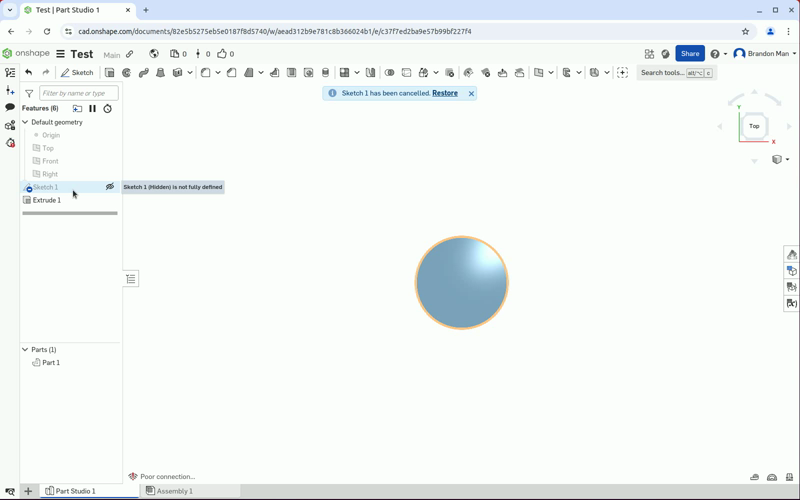
click(73, 189)
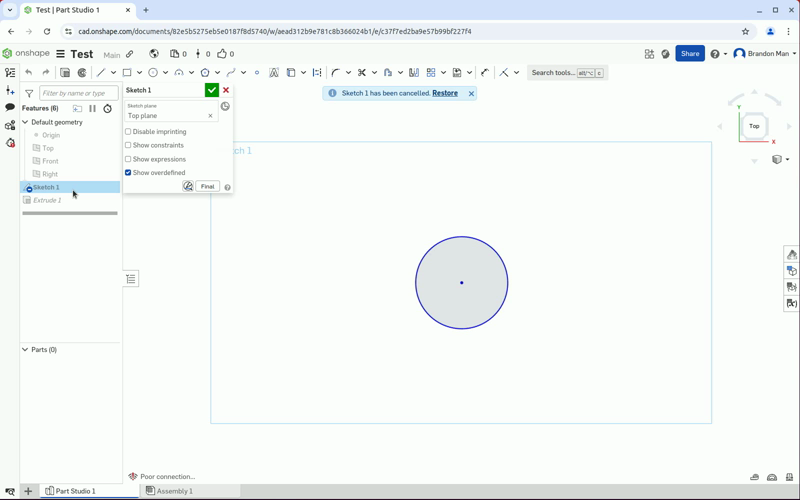
mouse_move(229, 92)
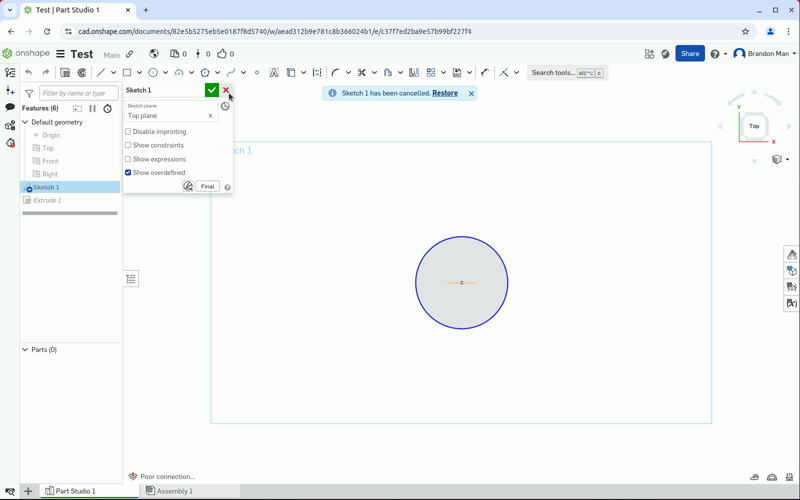
click(229, 92)
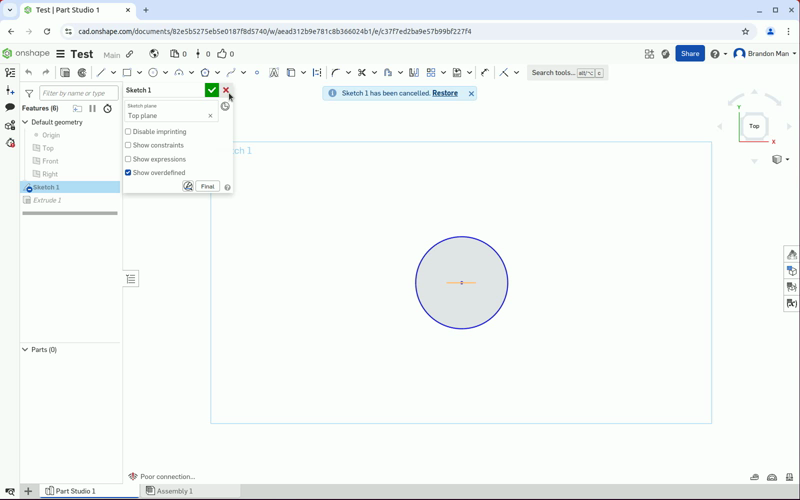
key(shift+s)
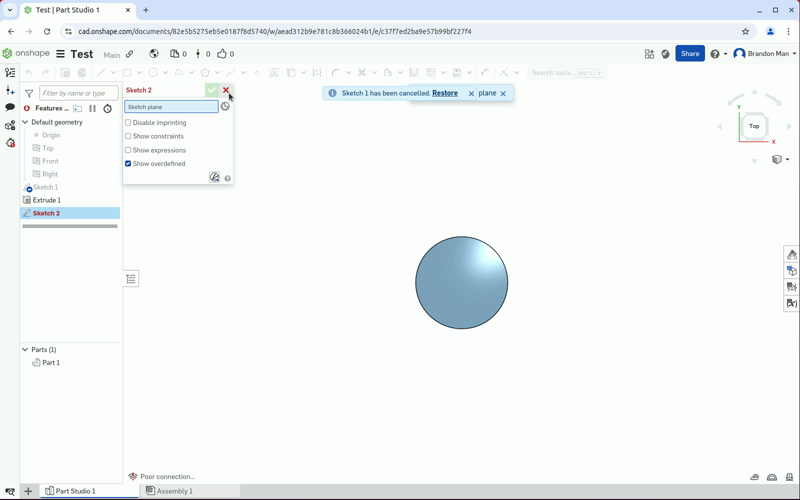
mouse_move(73, 150)
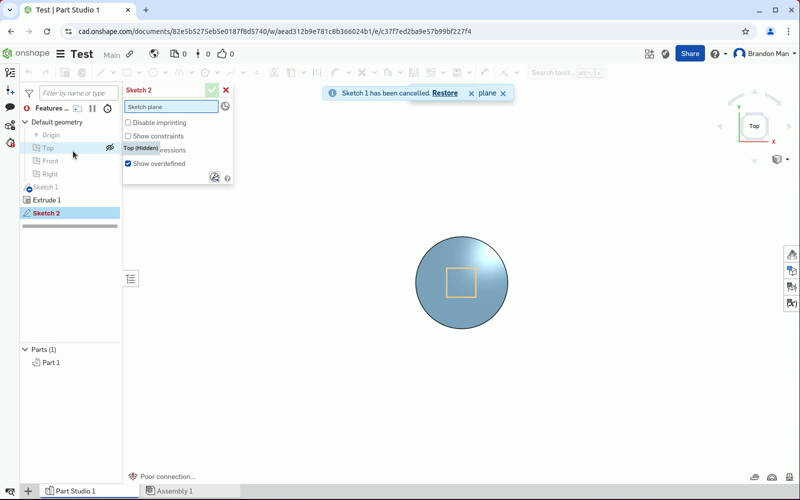
click(73, 150)
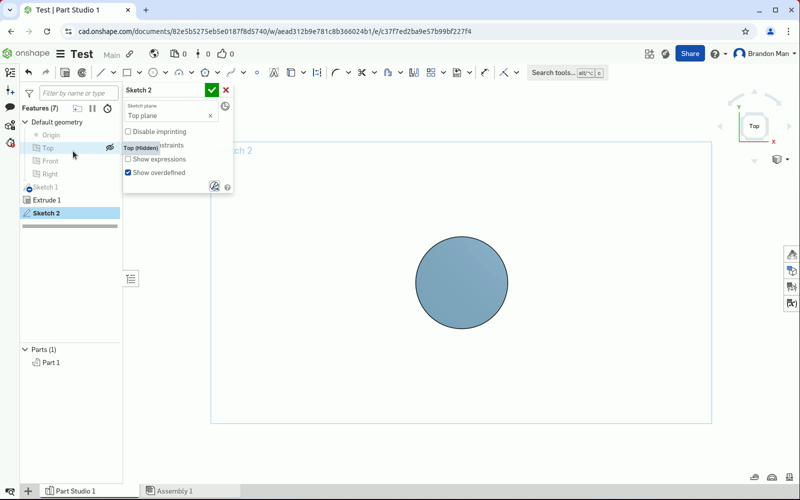
mouse_move(73, 352)
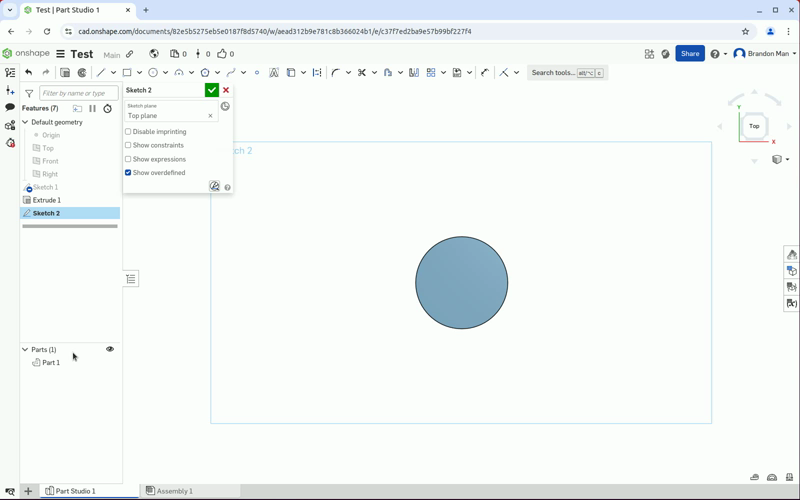
key(y)
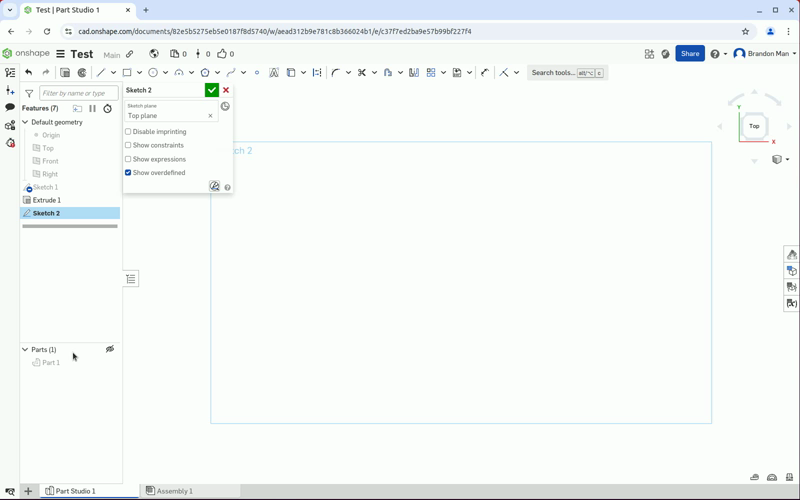
key(c)
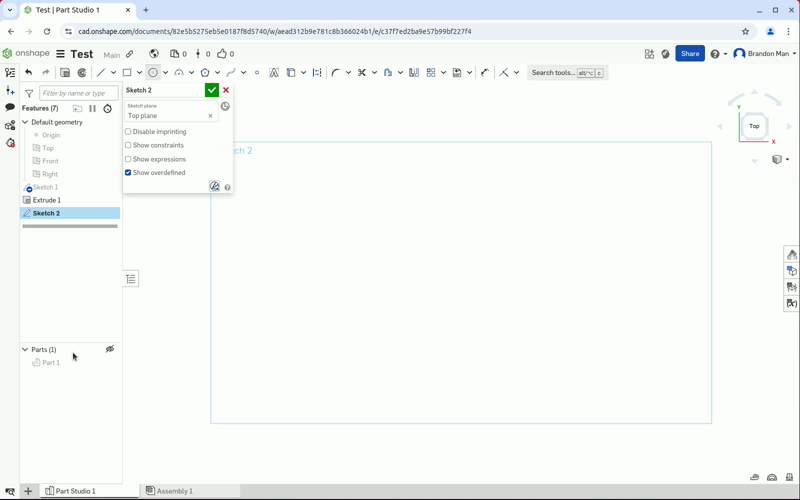
key_down(shift)
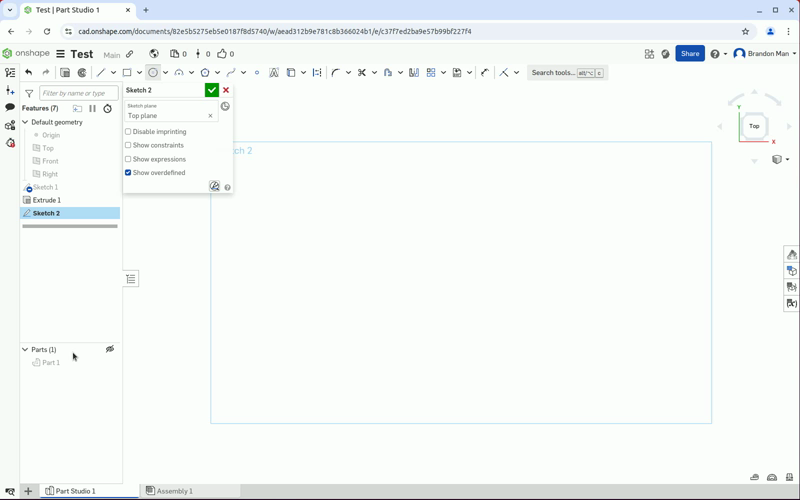
mouse_move(461, 282)
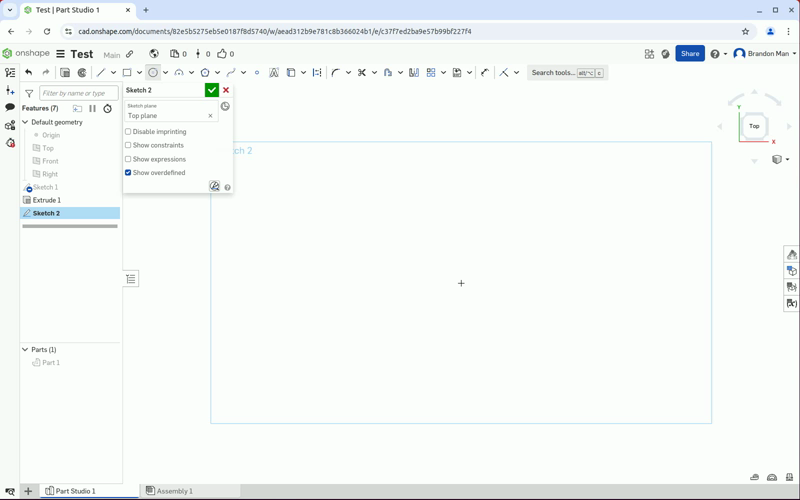
click(461, 282)
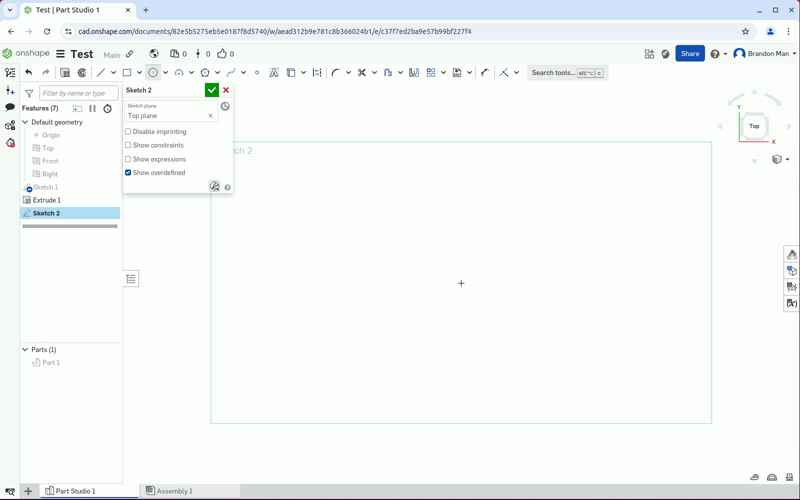
key_up(shift)
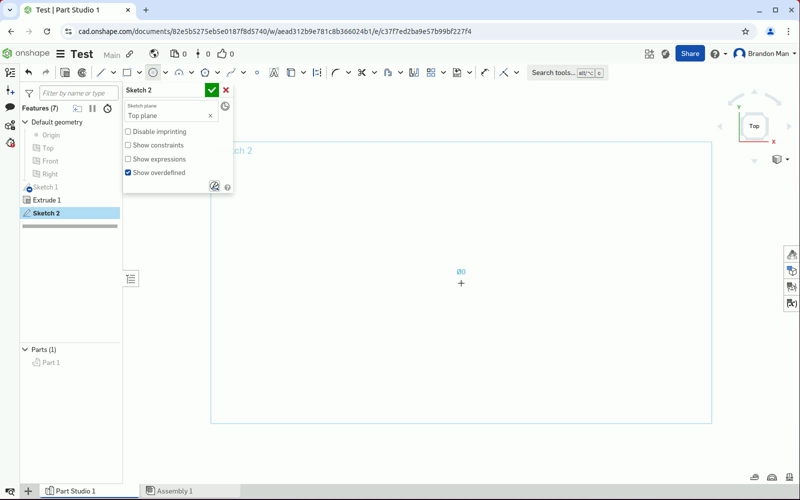
mouse_move(486, 282)
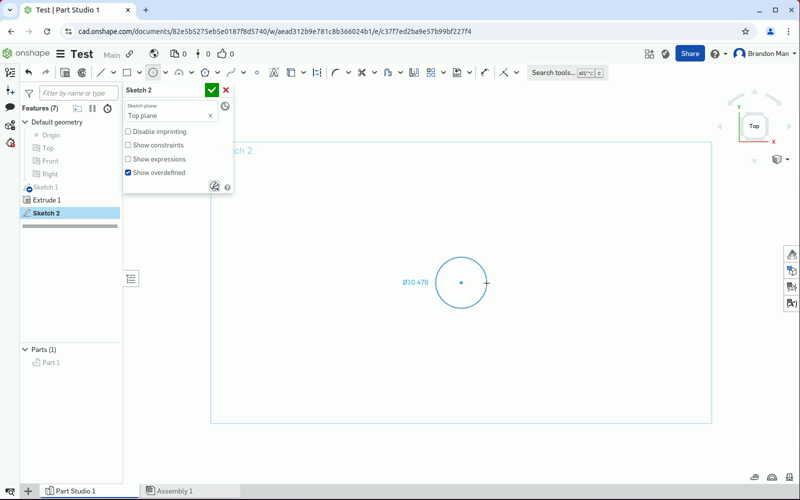
click(486, 282)
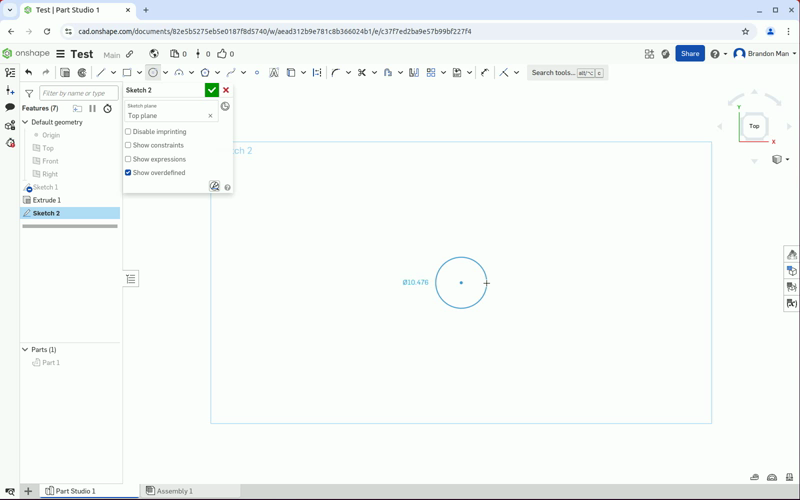
key(esc)
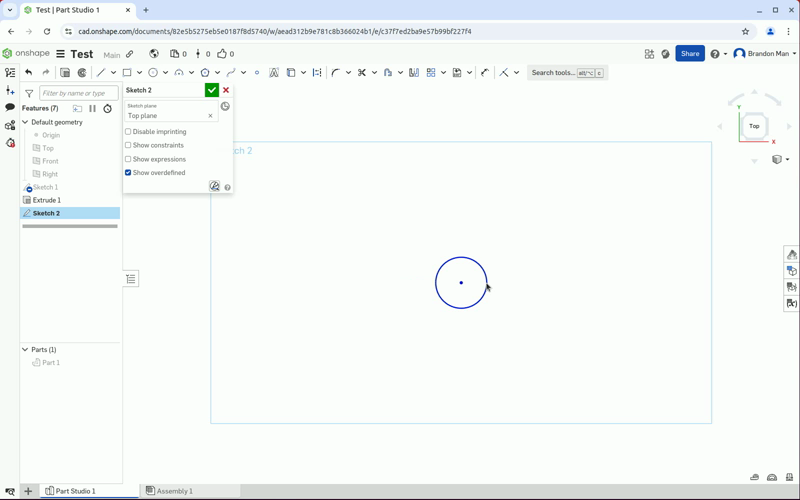
mouse_move(469, 292)
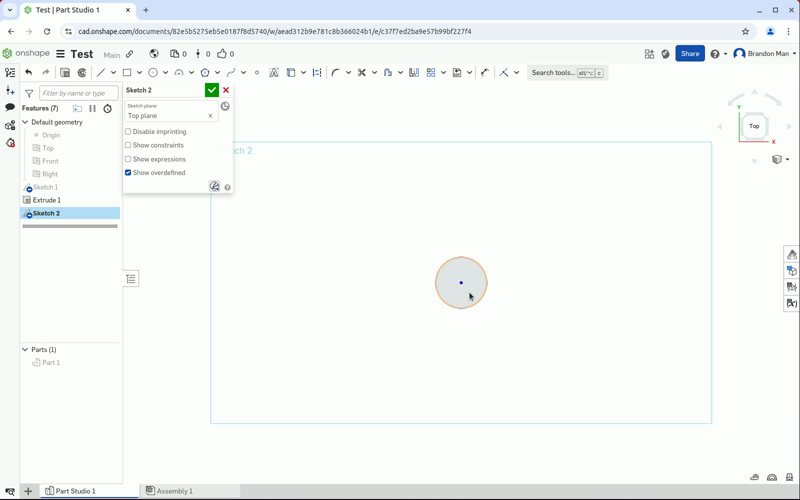
click(469, 292)
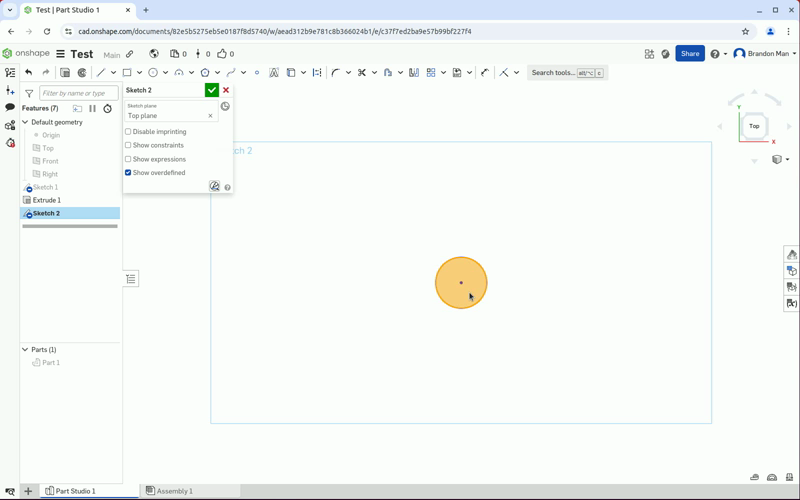
mouse_move(73, 352)
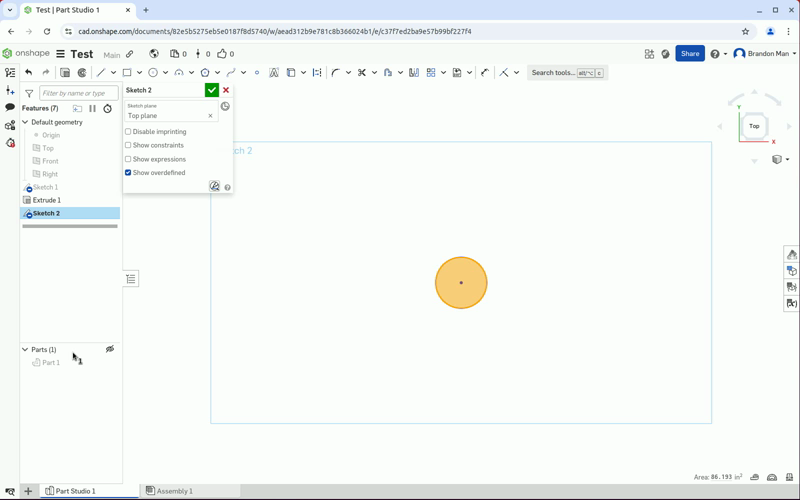
key(shift+y)
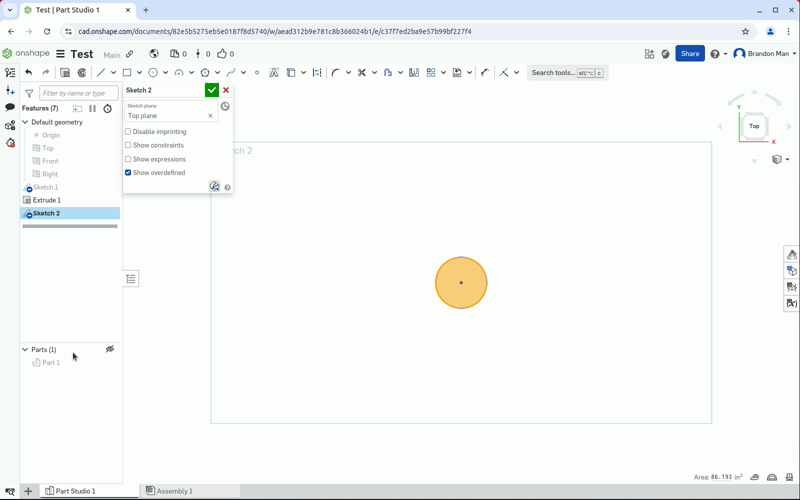
key(shift+e)
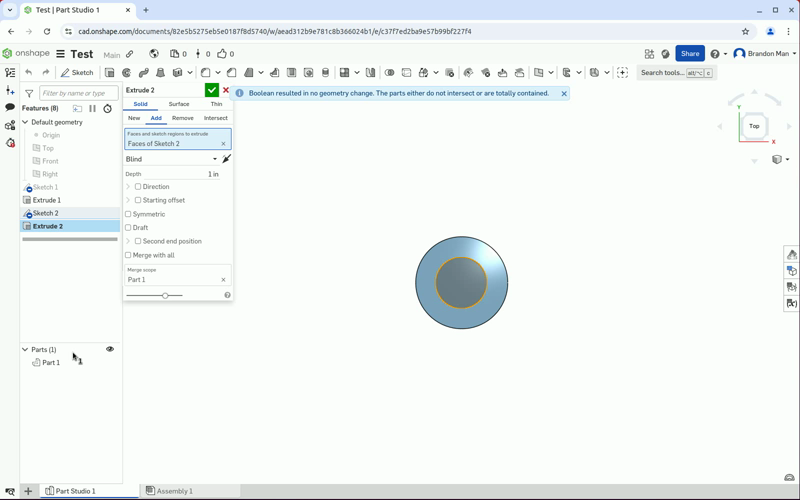
mouse_move(143, 106)
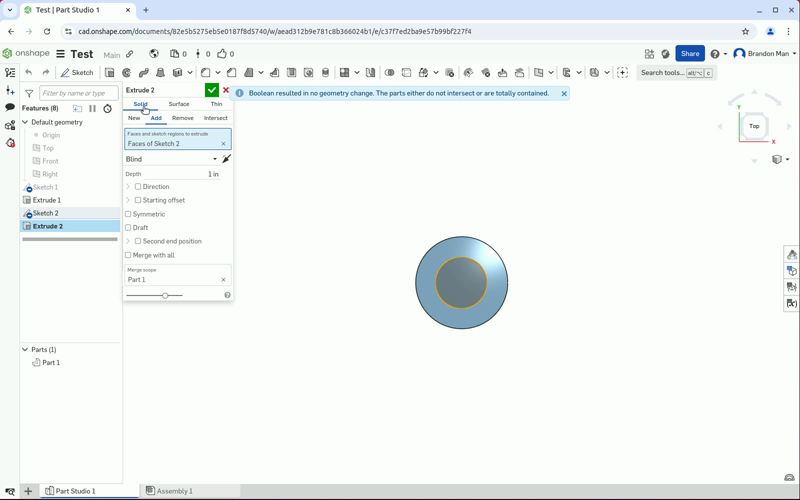
click(143, 106)
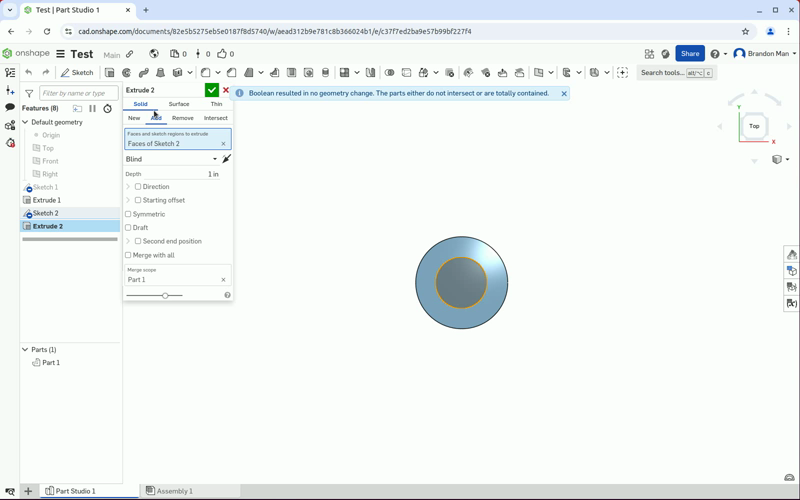
mouse_move(186, 120)
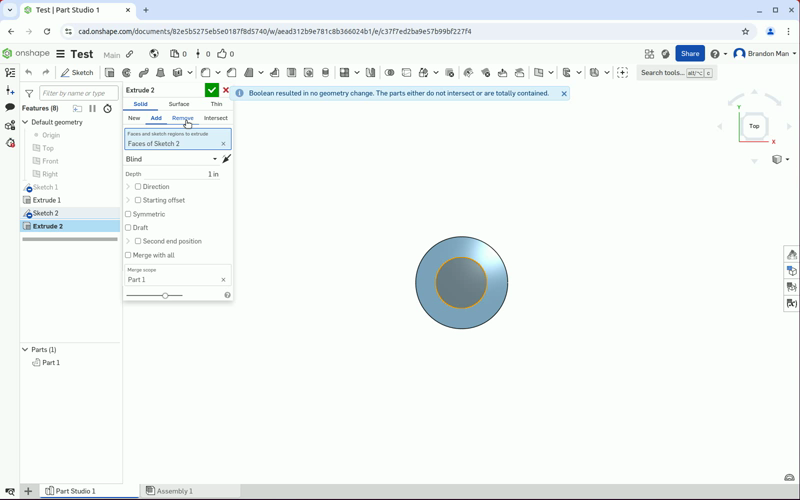
click(186, 120)
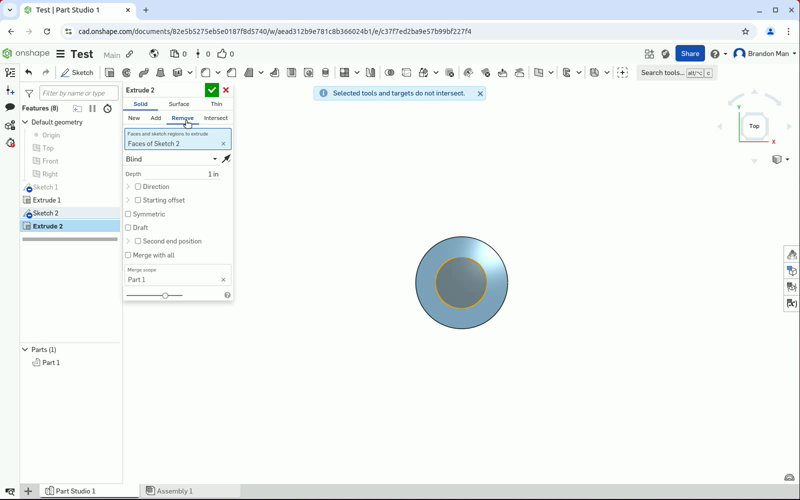
key(tab, 4)
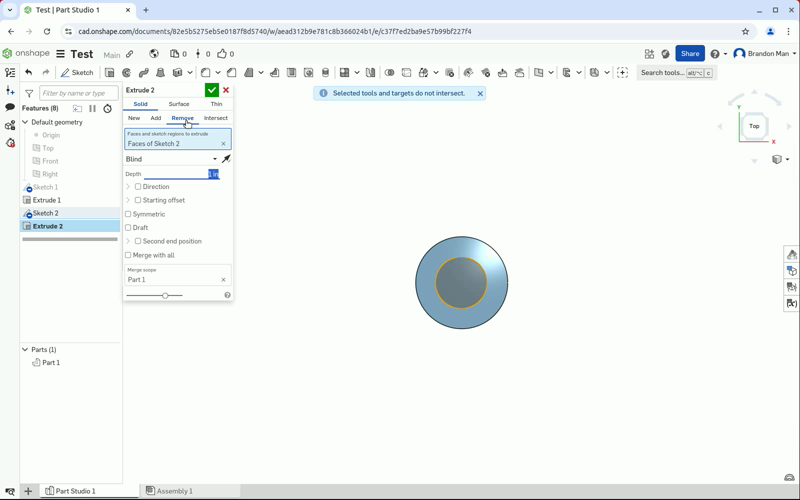
text(-30.57)
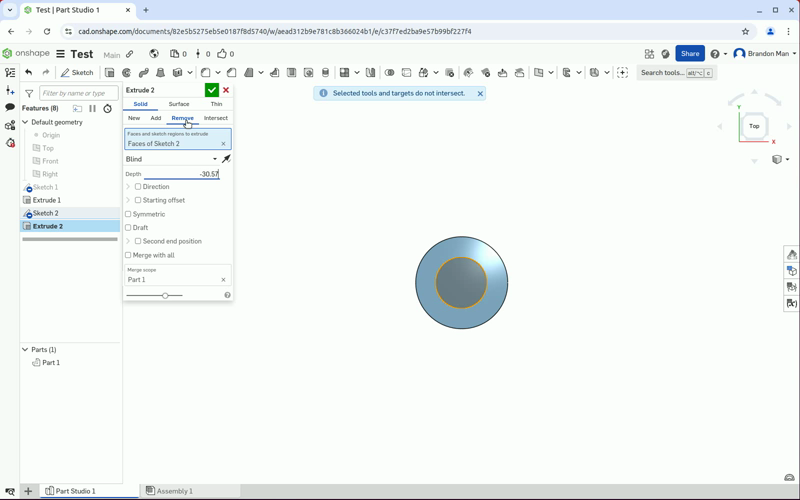
key(tab, 6)
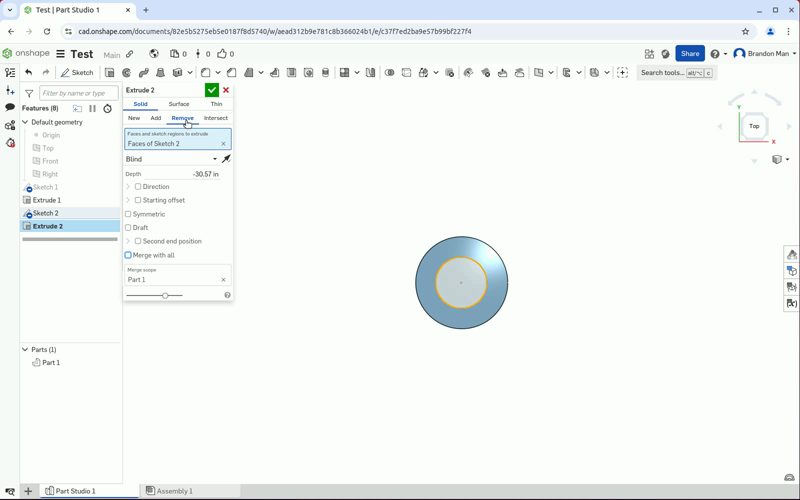
key(space)
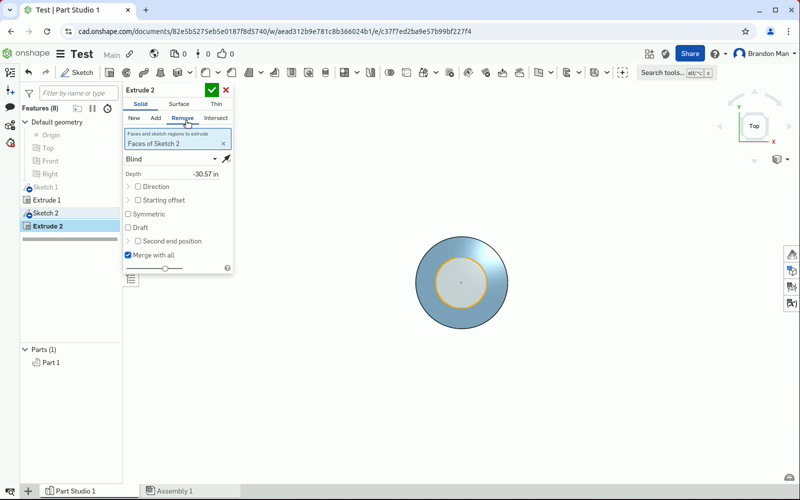
key(enter)
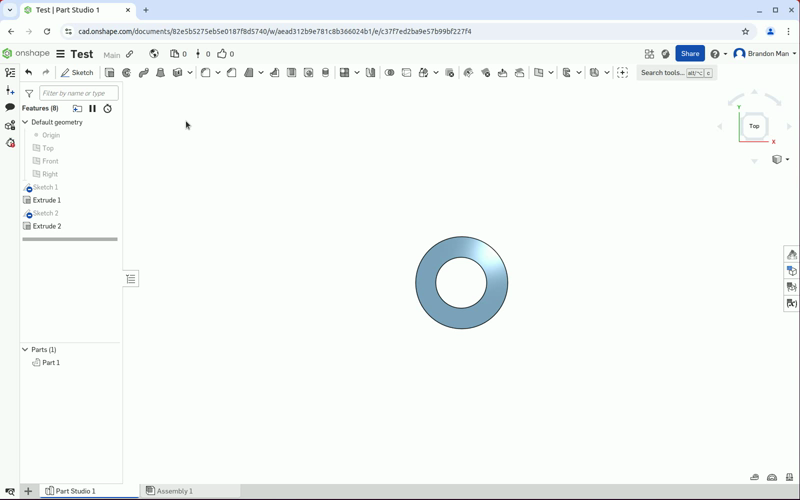
key(shift+h)
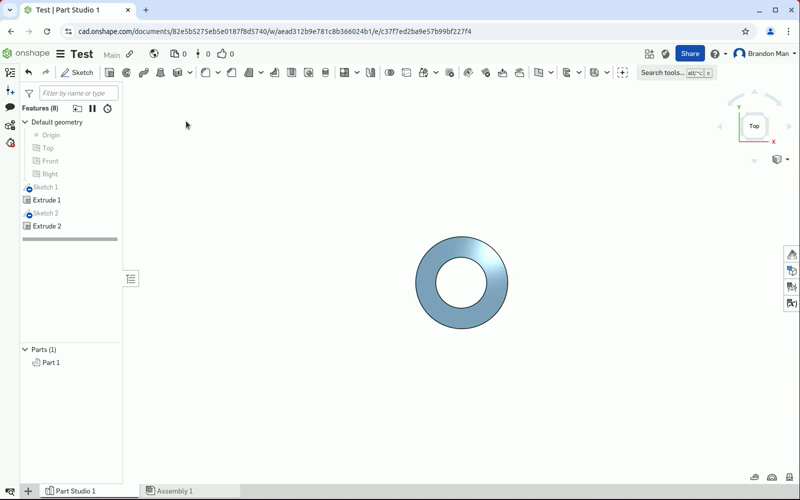
key(shift+h)
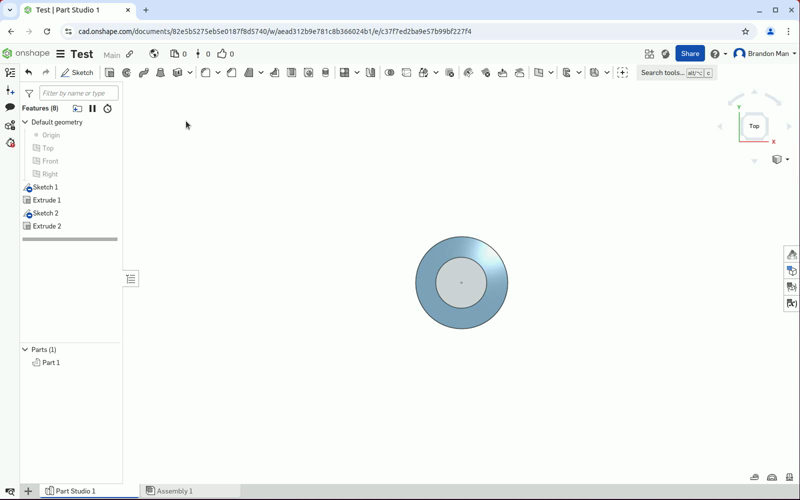
key(shift+7)
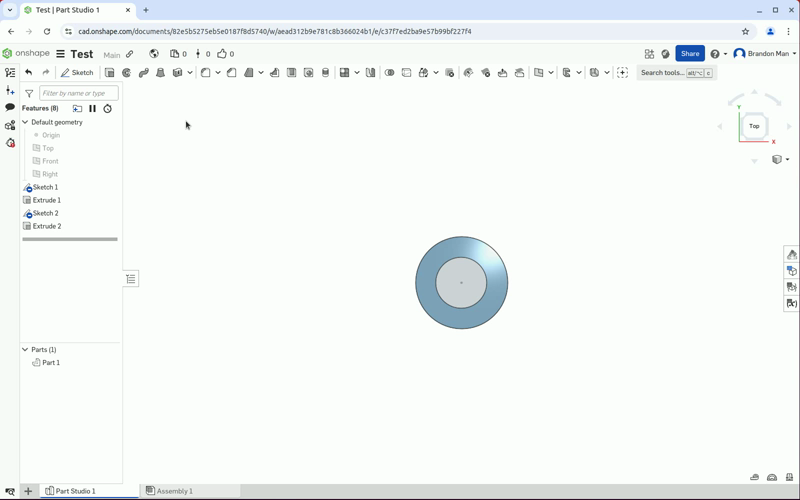
key(up, 3)
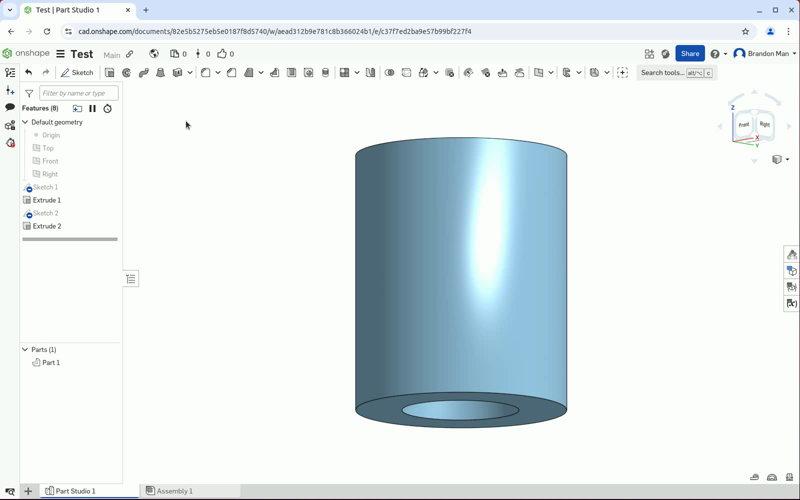
key(left, 3)
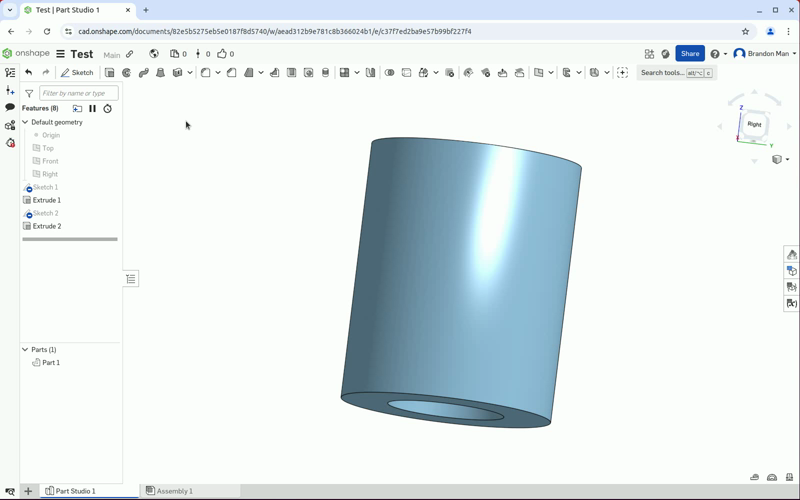
key(right, 3)
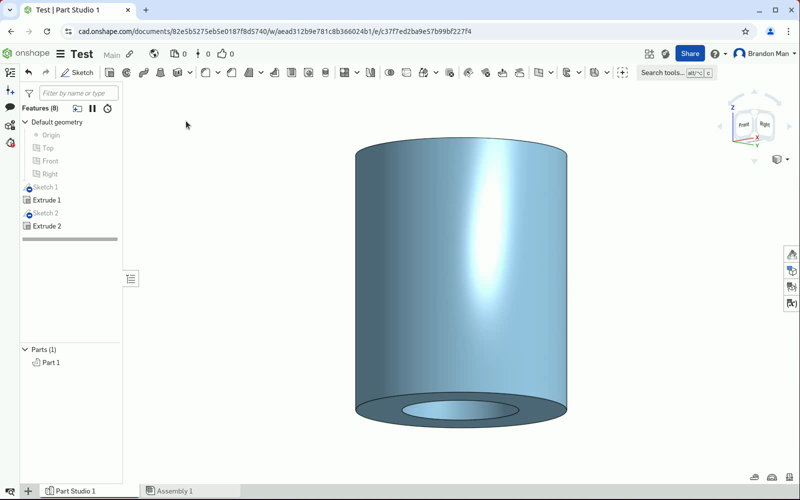
key(down, 3)
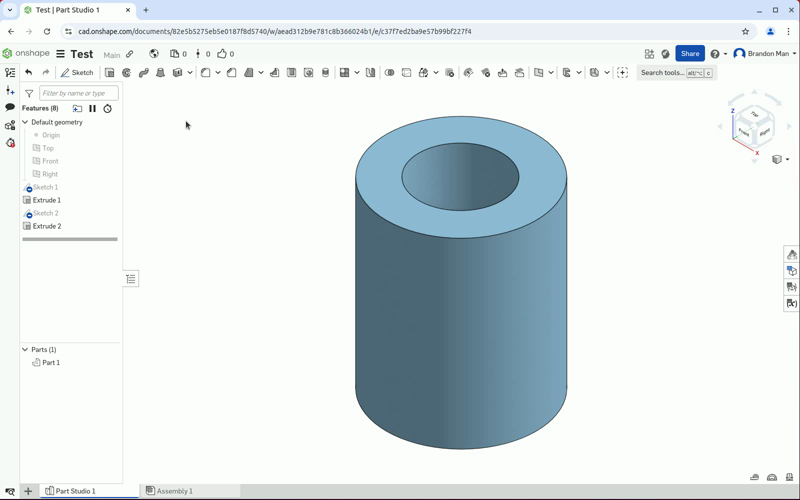
mouse_move(73, 189)
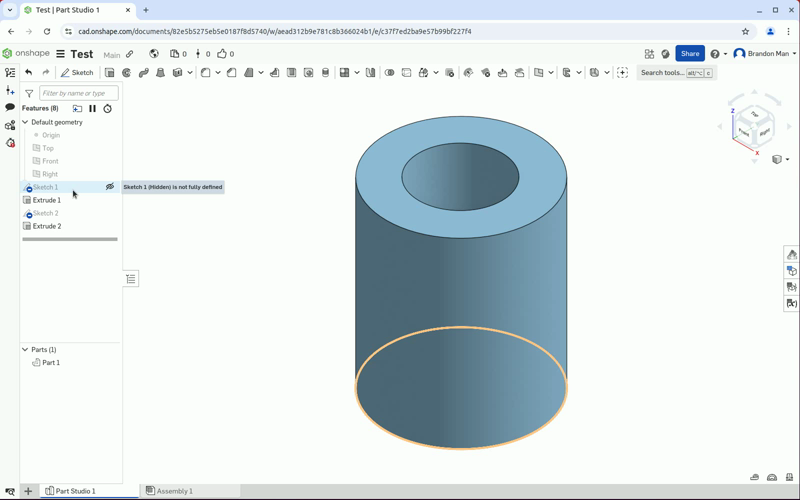
click(73, 189)